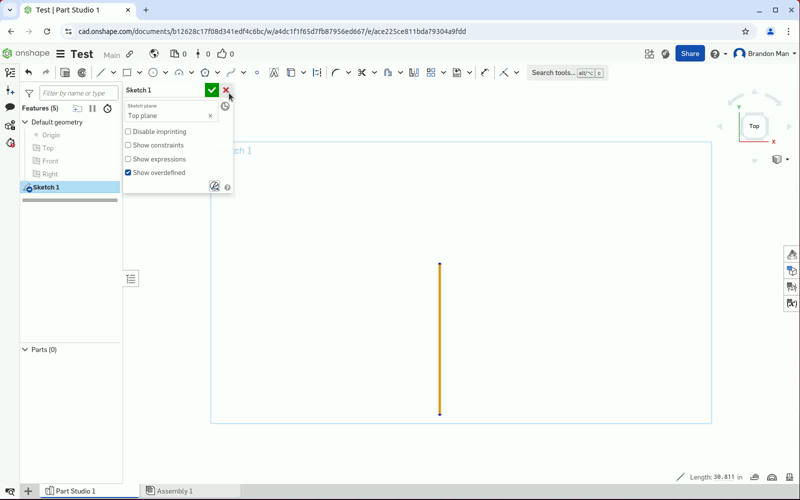
key(shift+h)
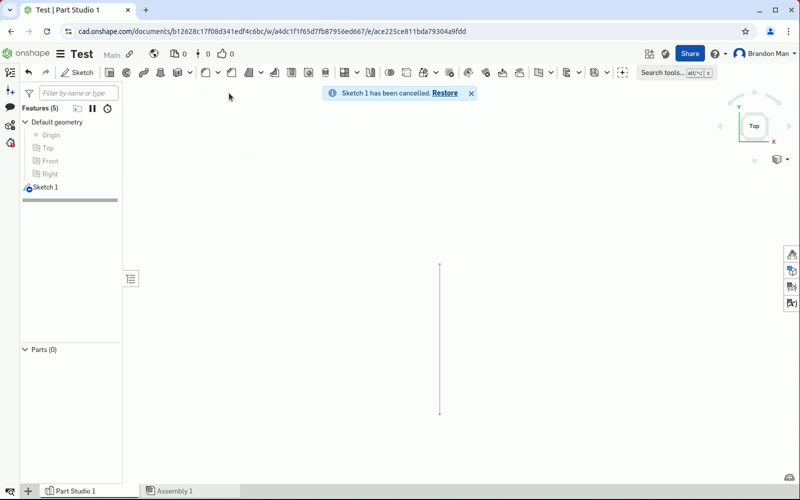
key(shift+s)
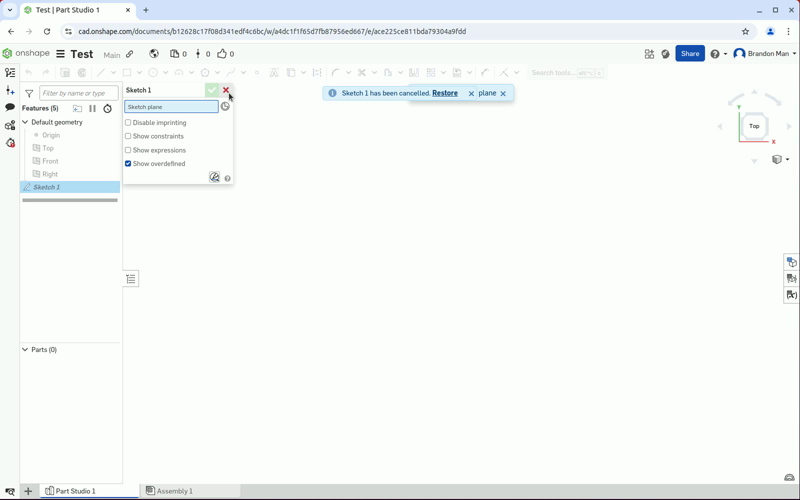
mouse_move(73, 150)
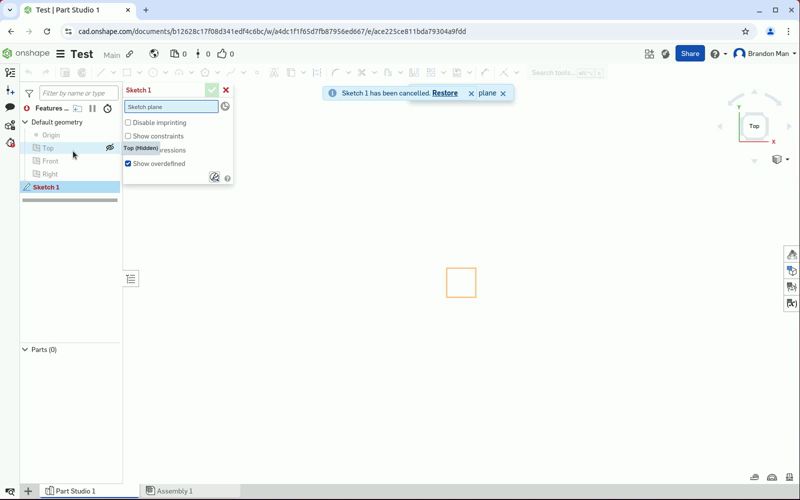
click(73, 150)
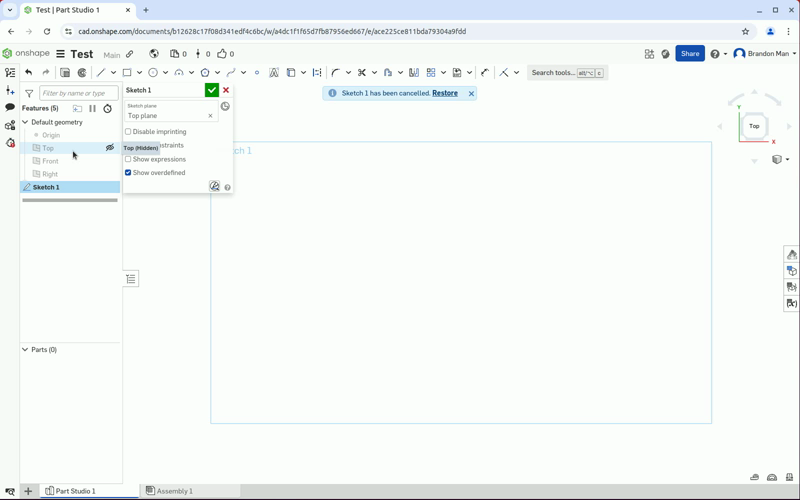
mouse_move(73, 352)
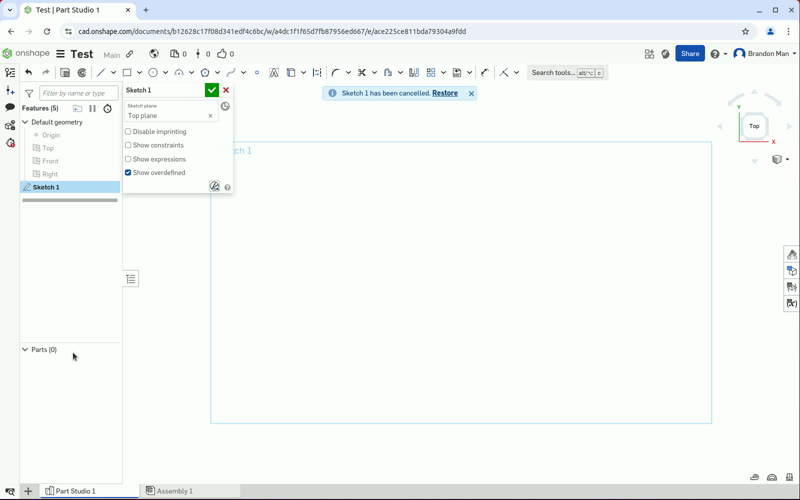
key(y)
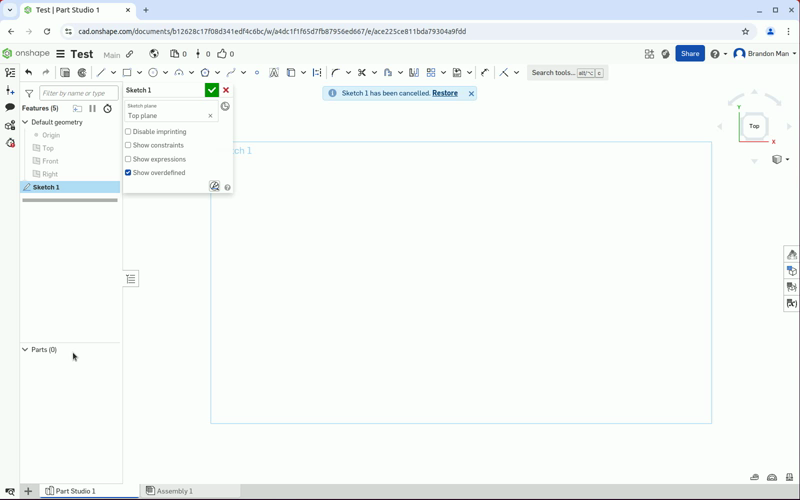
key(c)
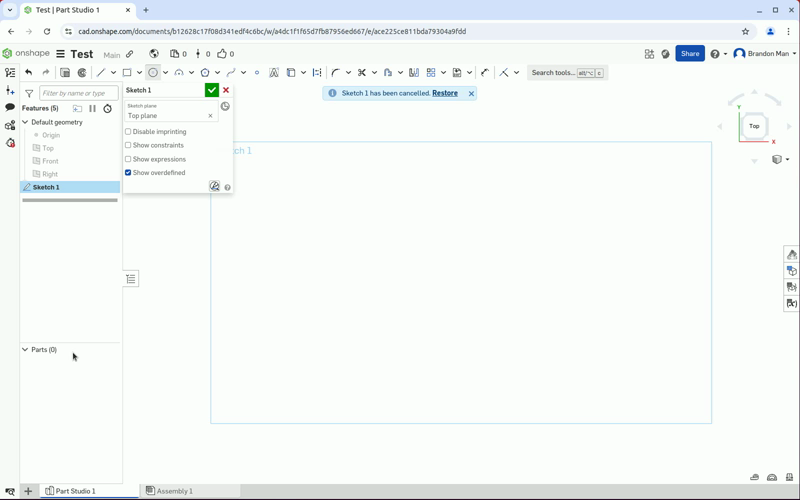
key_down(shift)
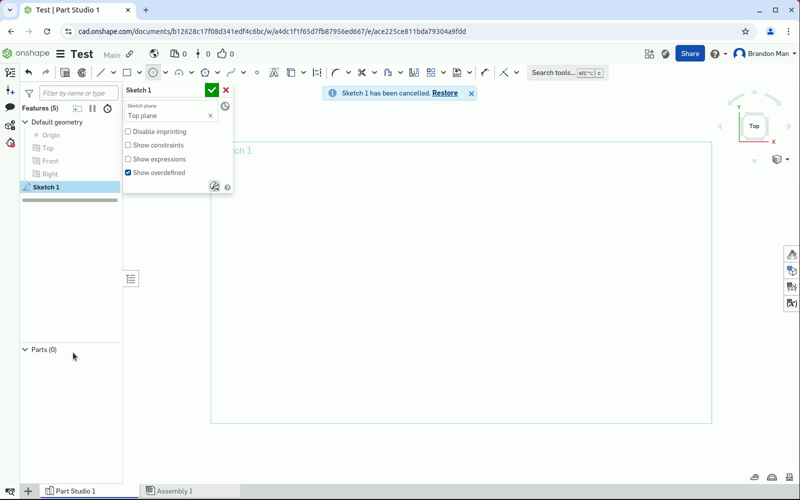
mouse_move(461, 282)
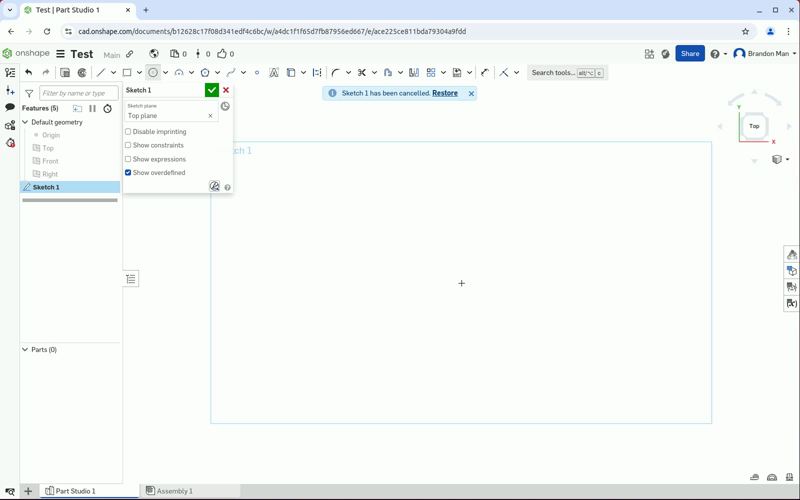
click(461, 282)
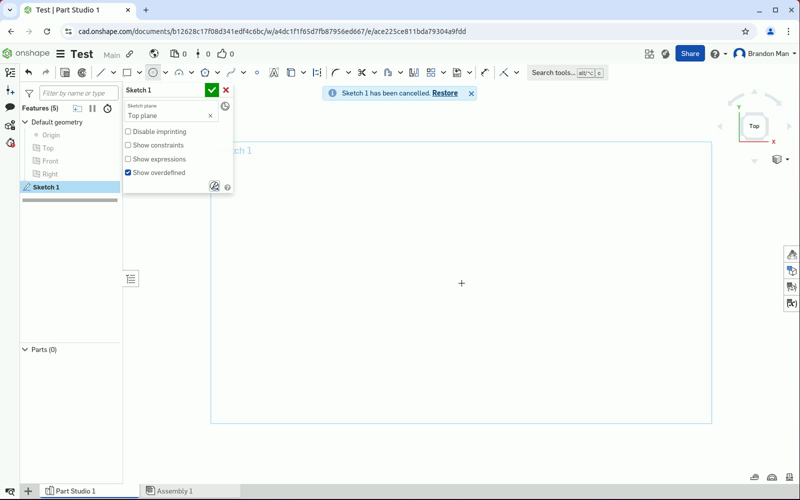
key_up(shift)
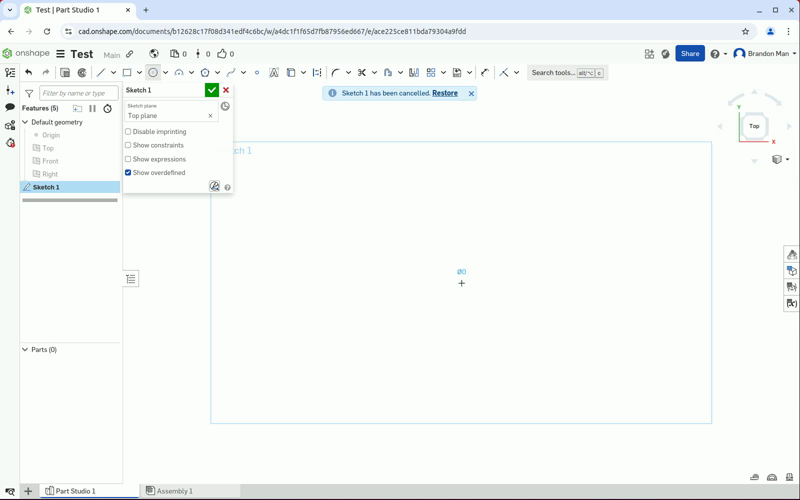
mouse_move(531, 282)
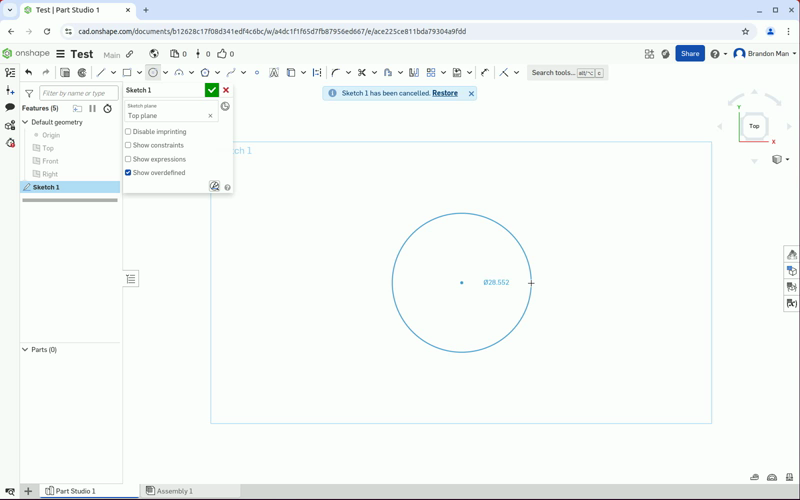
click(531, 282)
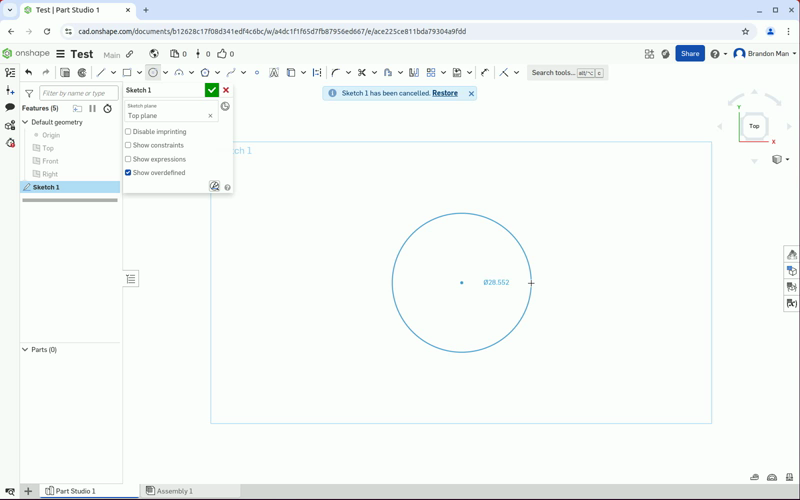
key(esc)
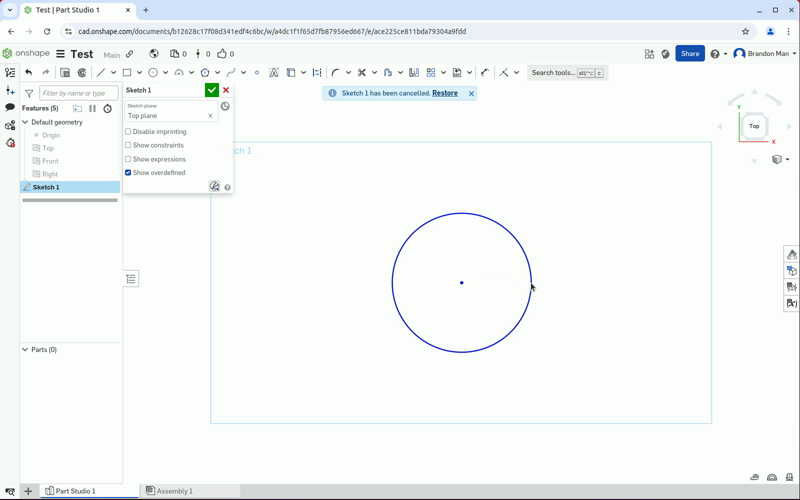
mouse_move(420, 269)
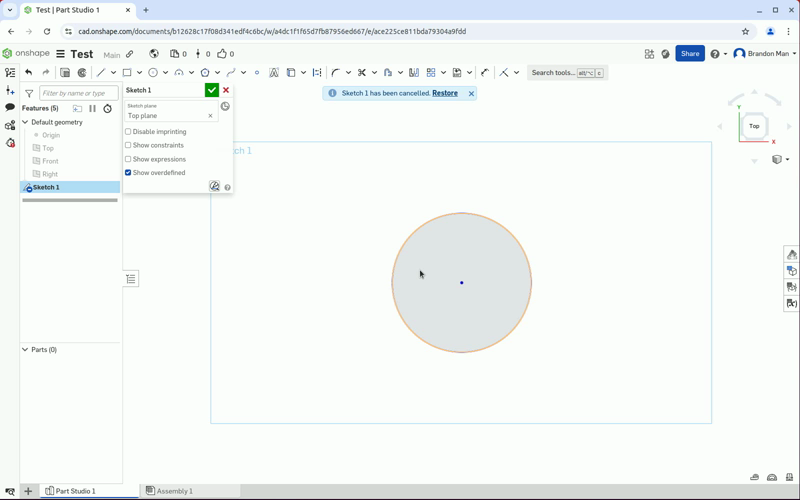
click(420, 269)
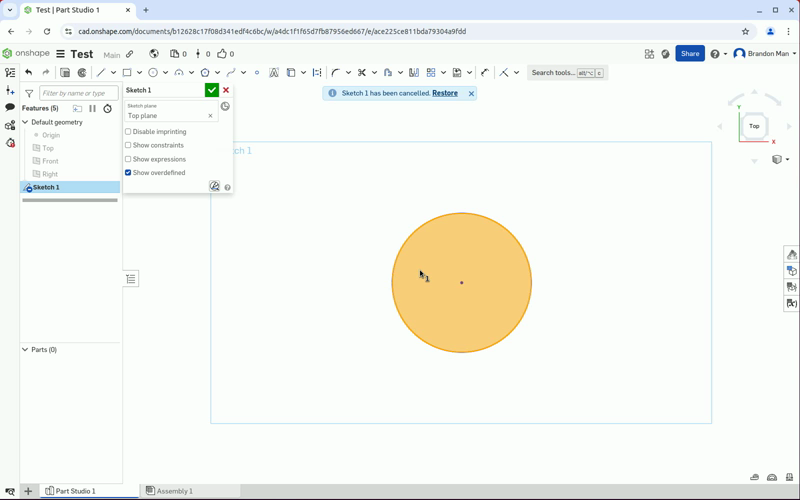
mouse_move(73, 352)
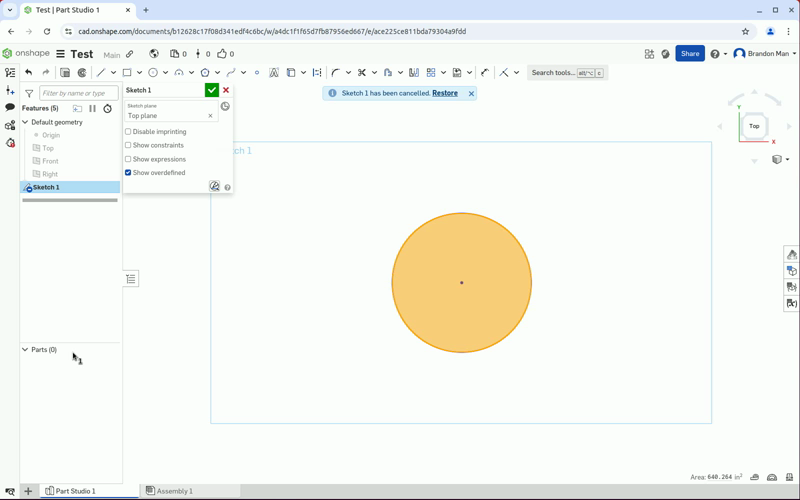
key(shift+y)
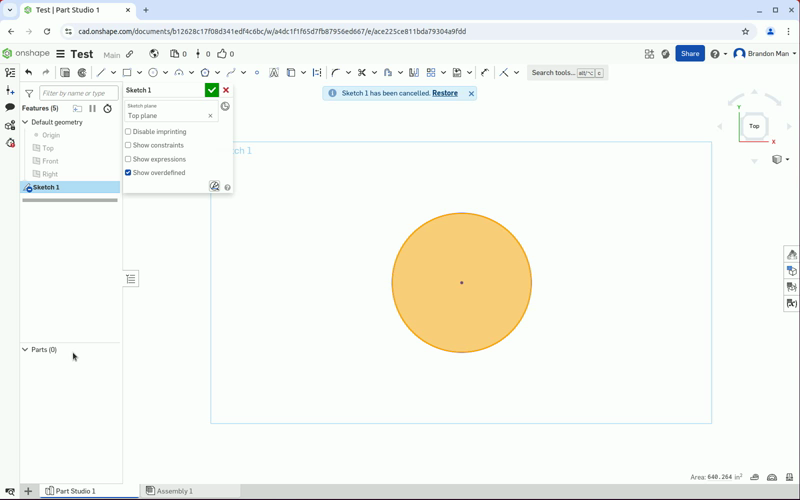
key(shift+e)
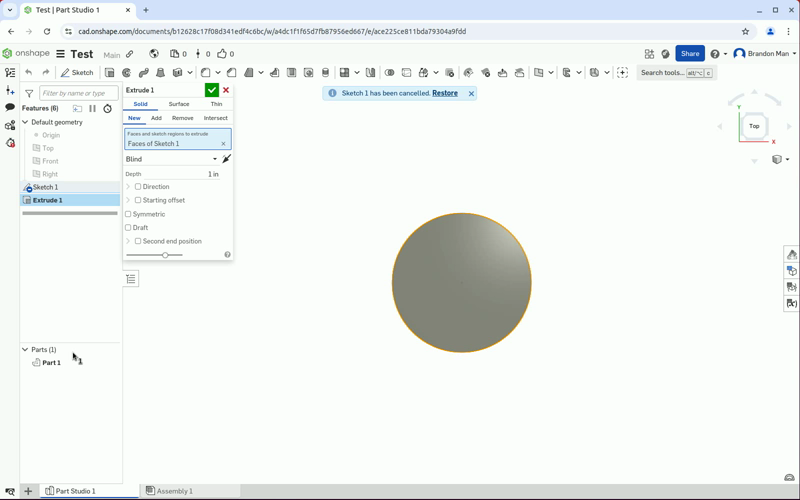
mouse_move(143, 106)
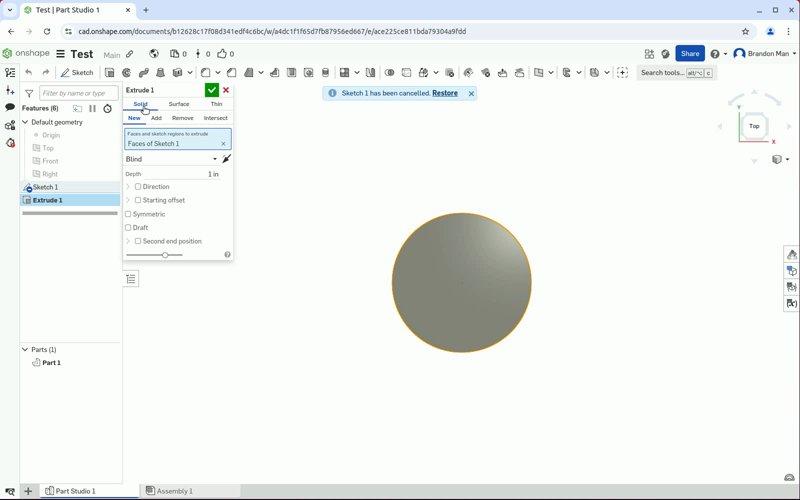
click(143, 106)
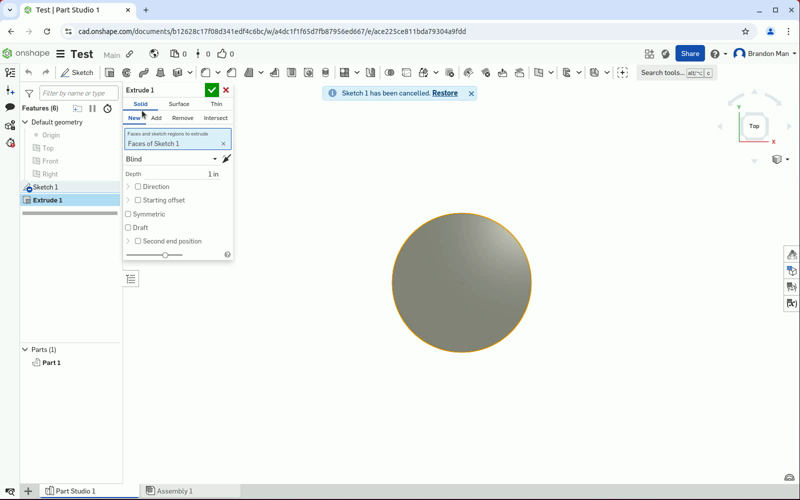
mouse_move(137, 120)
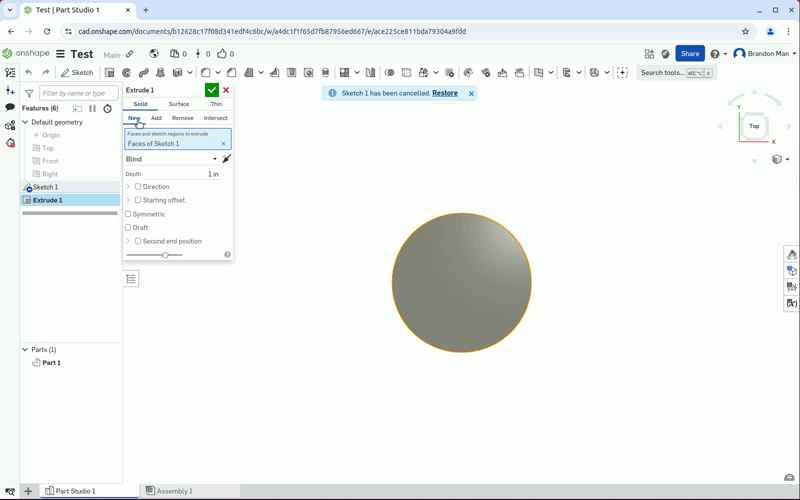
click(137, 120)
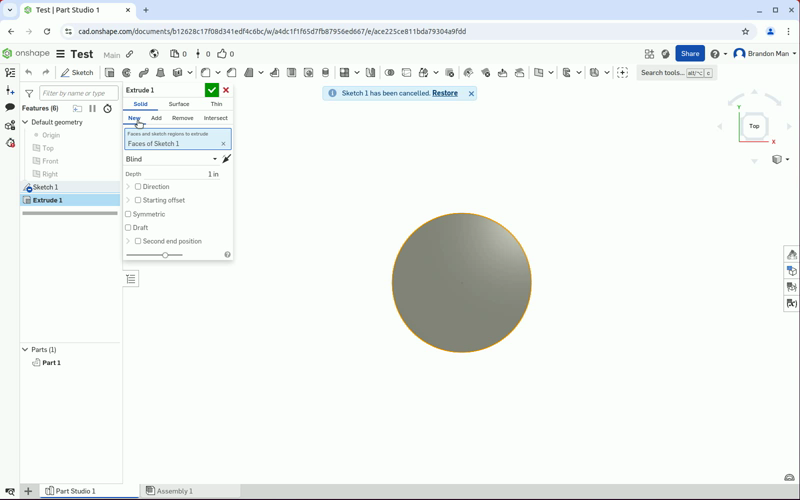
key(tab, 4)
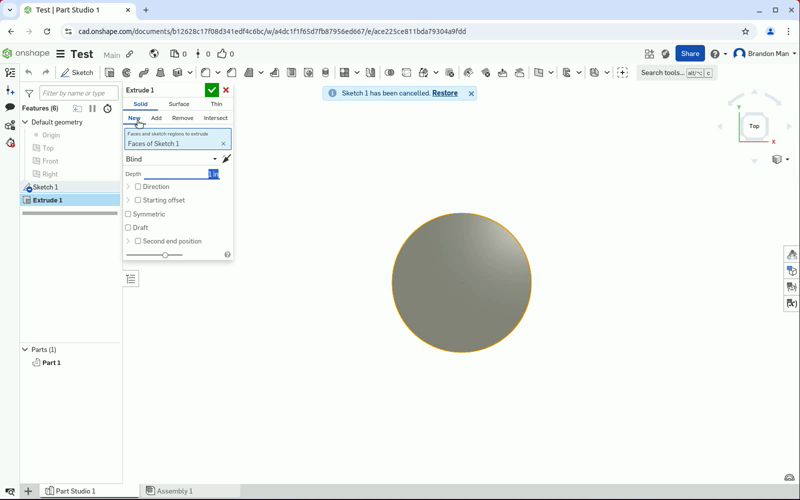
text(23.108)
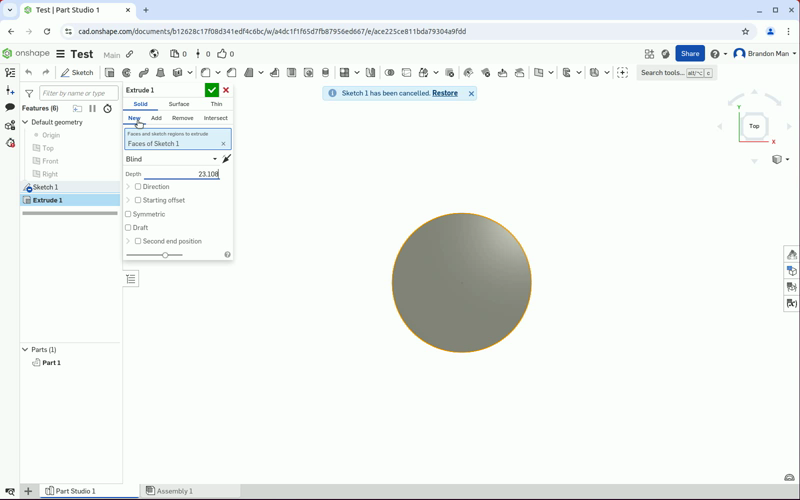
key(enter)
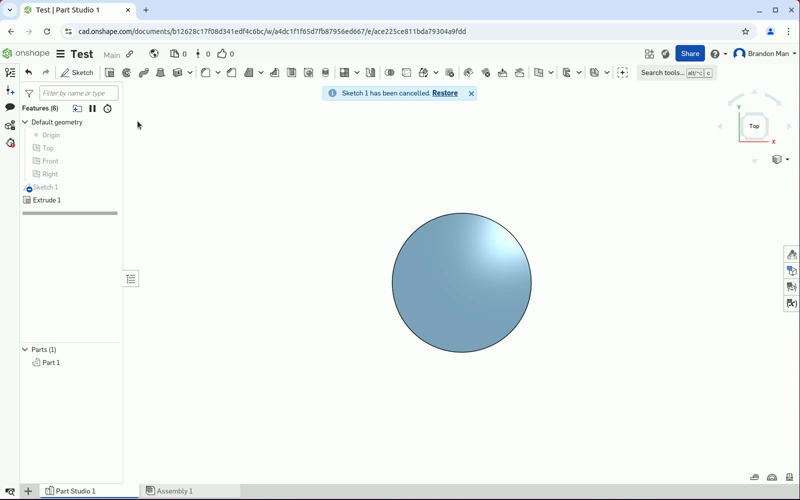
key(shift+h)
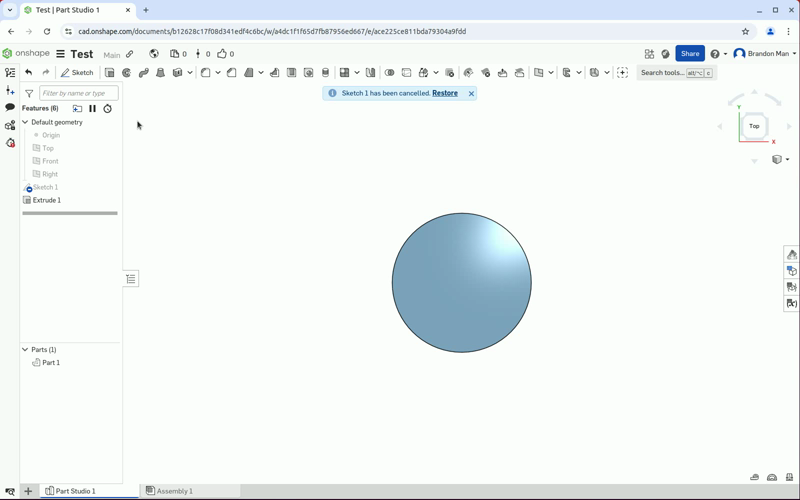
key(shift+h)
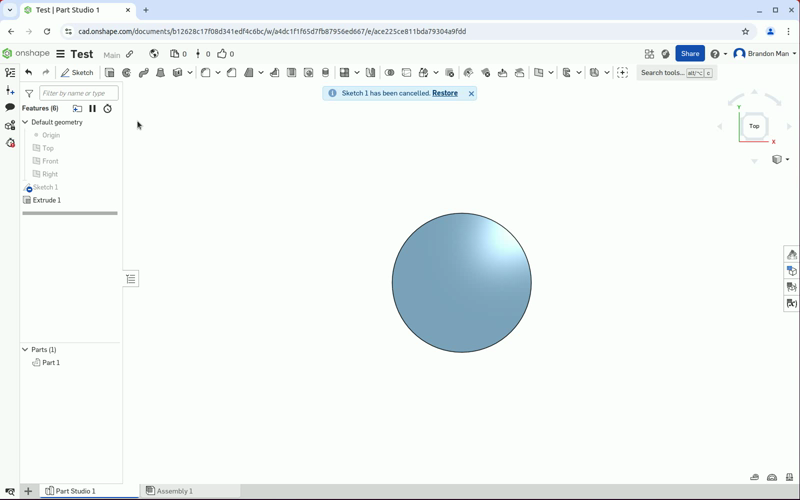
mouse_move(73, 189)
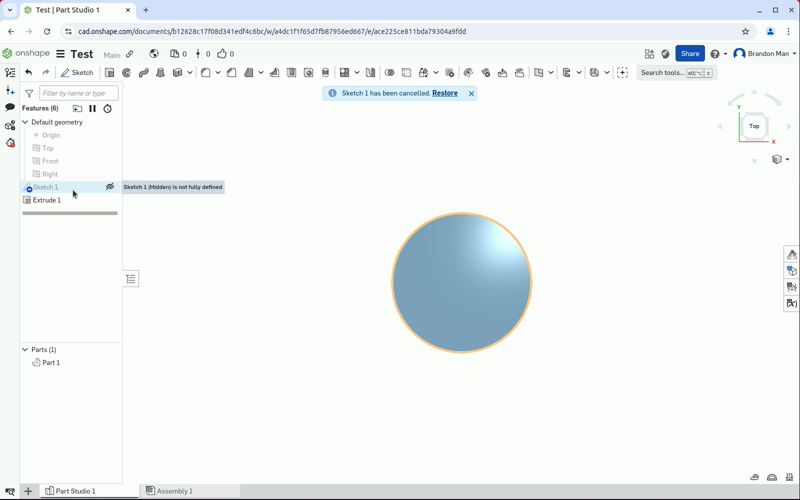
click(73, 189)
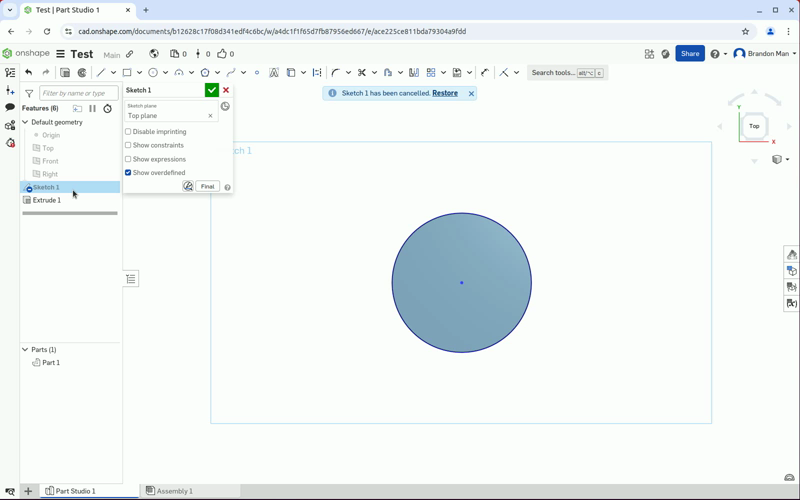
mouse_move(229, 92)
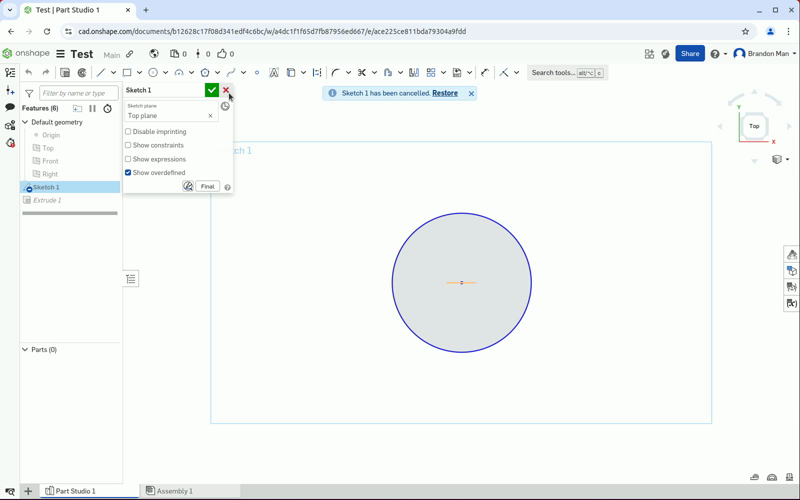
click(229, 92)
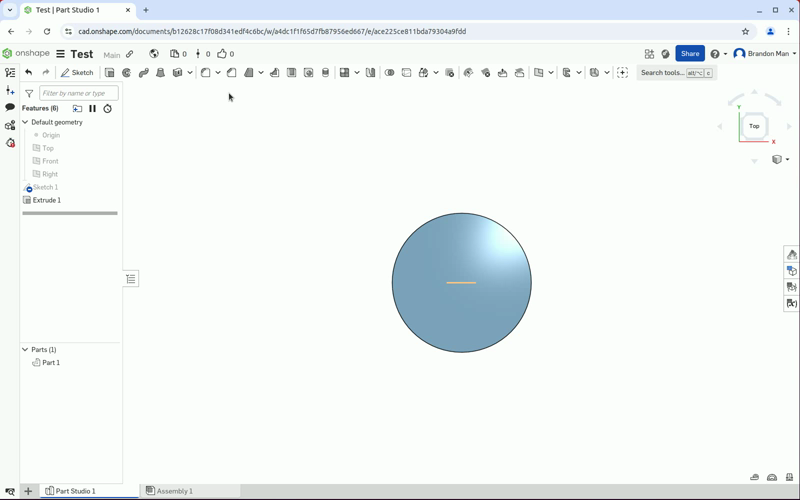
mouse_move(541, 75)
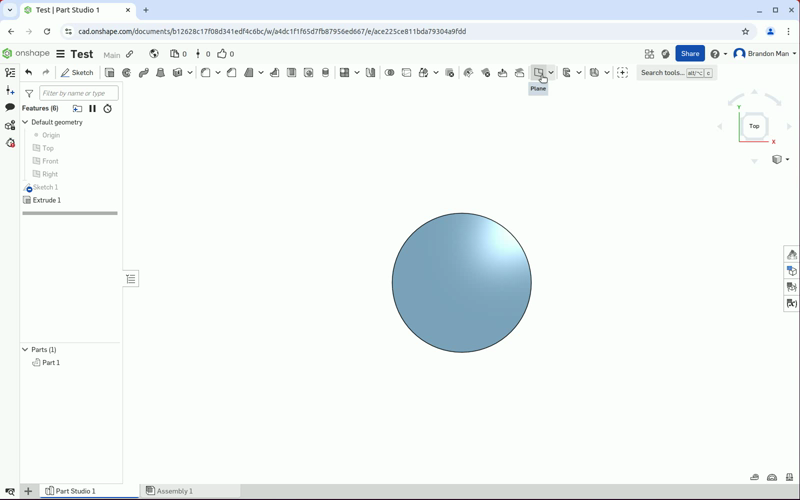
click(541, 75)
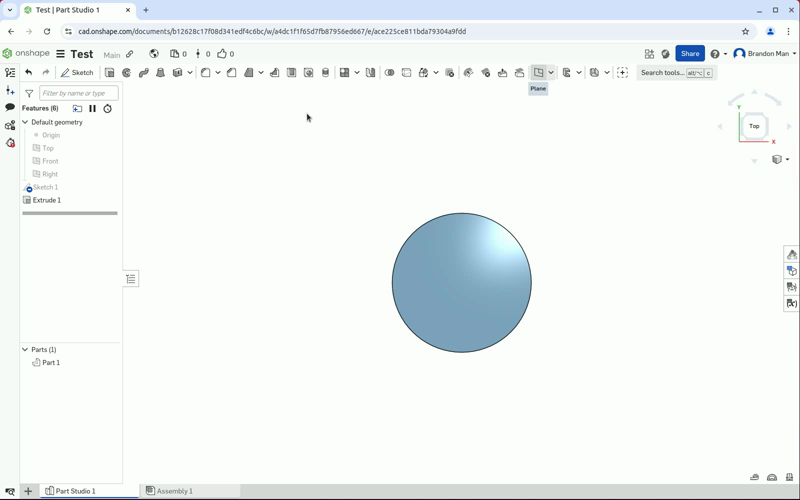
mouse_move(73, 150)
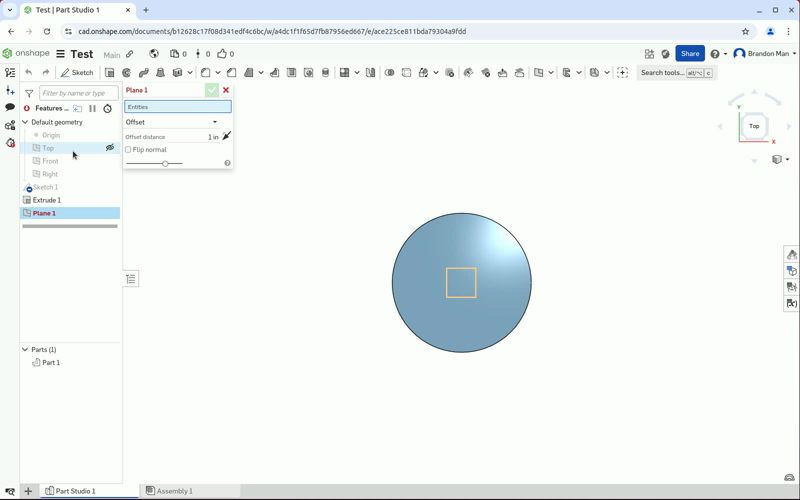
click(73, 150)
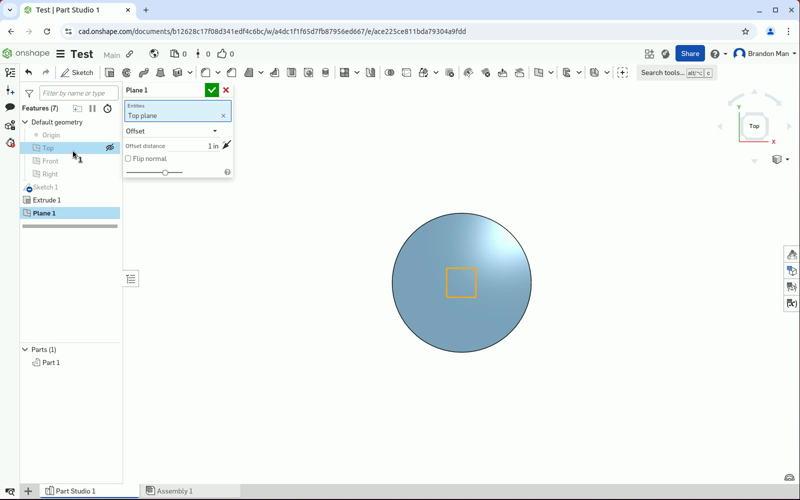
key(tab, 2)
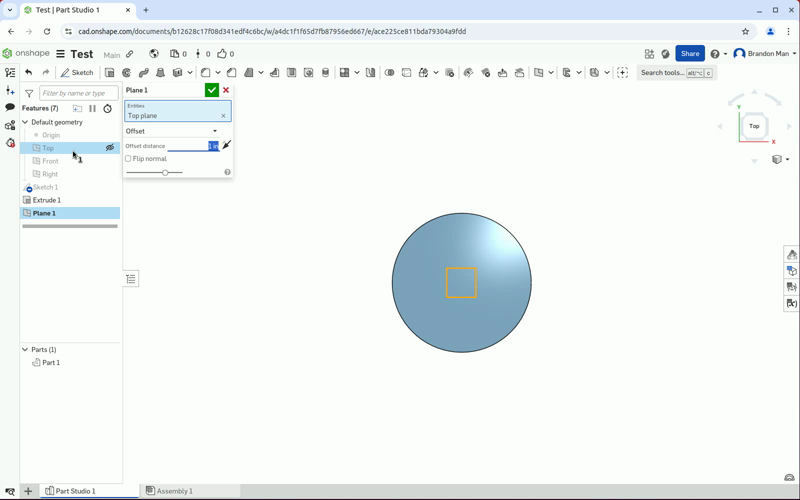
text(23.108)
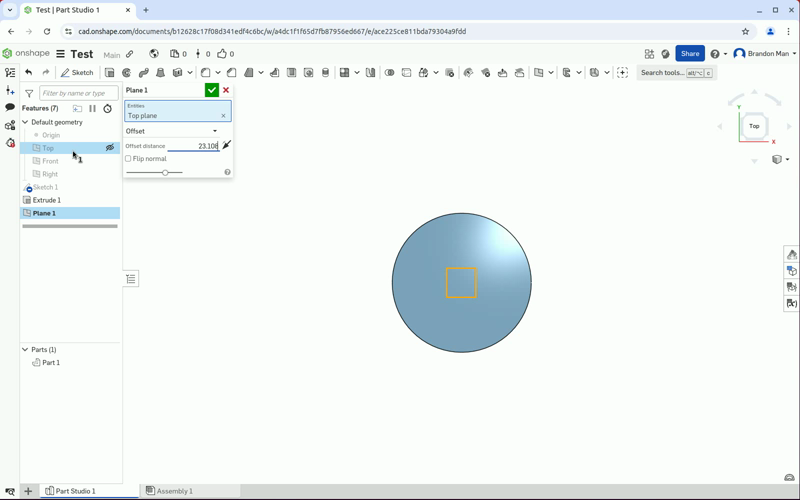
key(enter, 2)
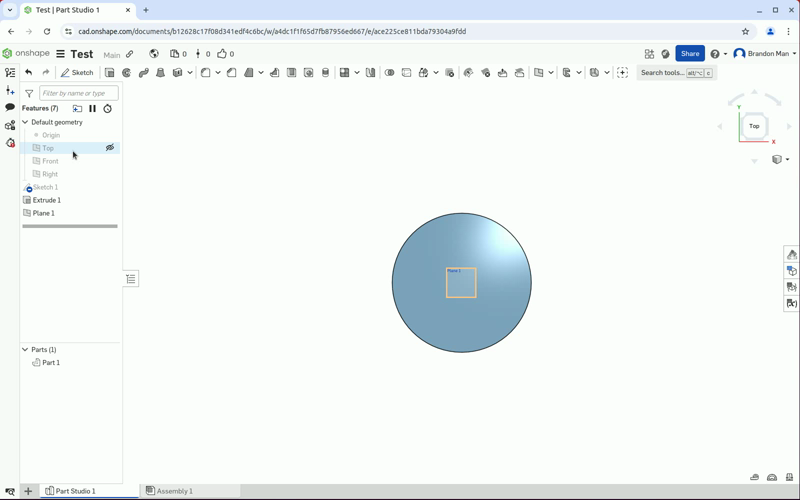
key(shift+s)
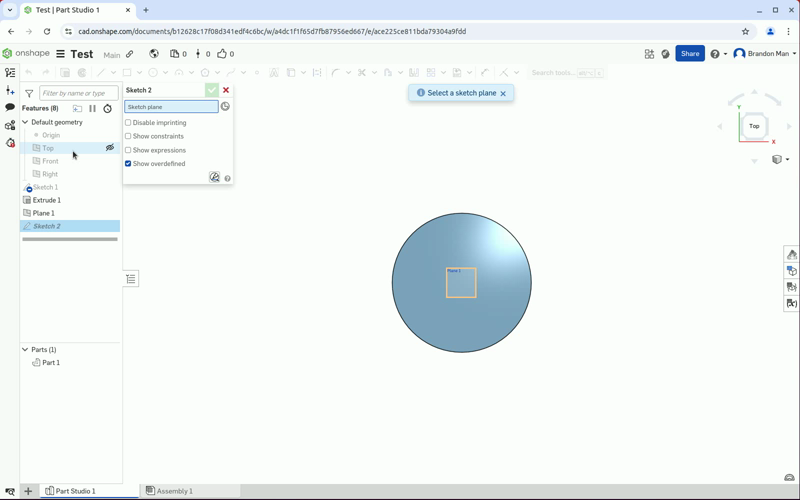
mouse_move(73, 215)
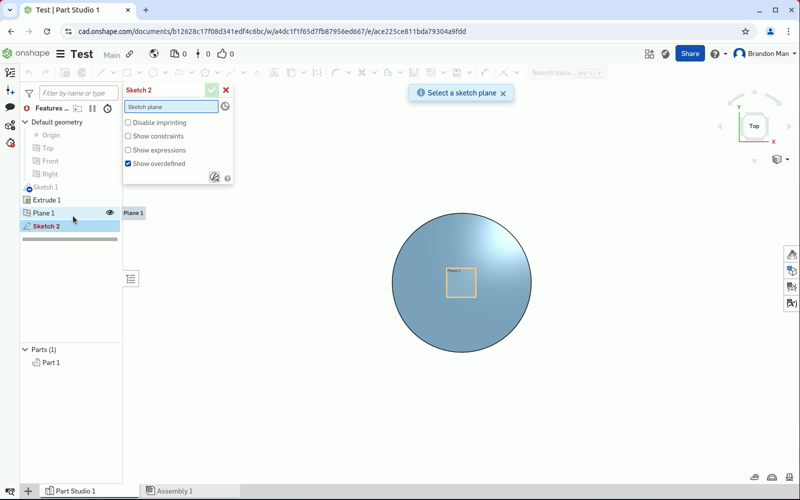
click(73, 215)
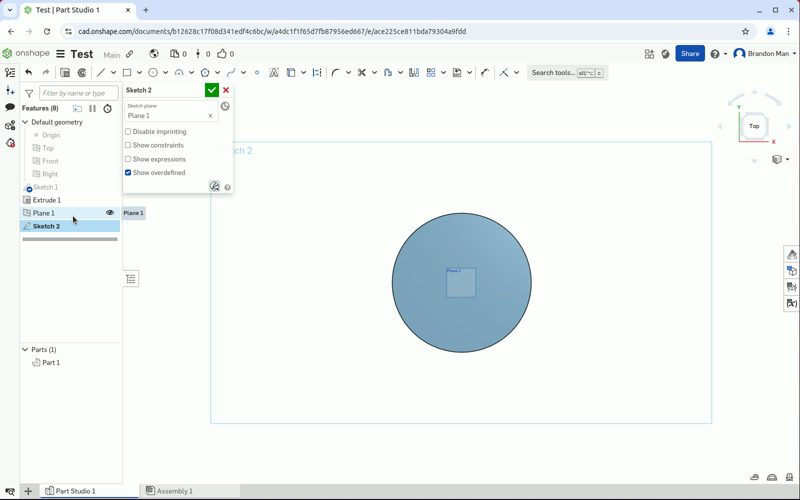
mouse_move(73, 352)
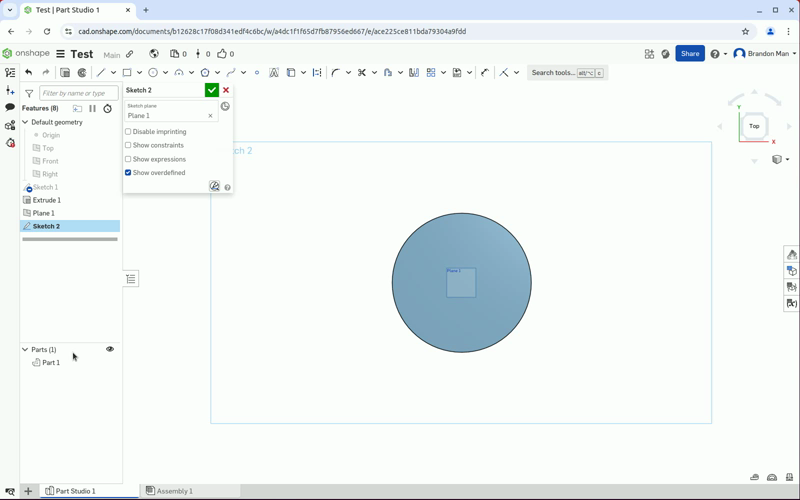
key(y)
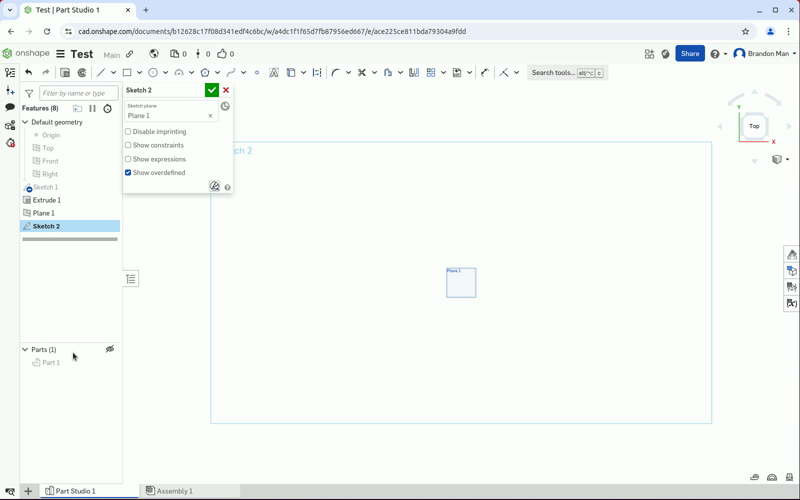
key(c)
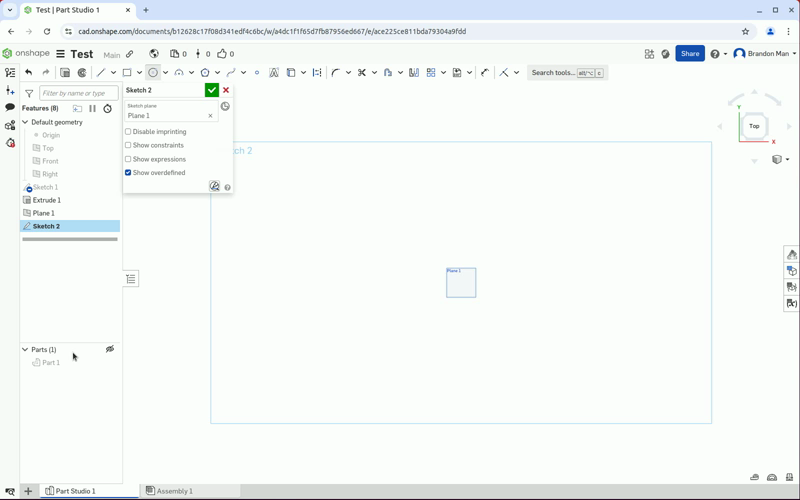
key_down(shift)
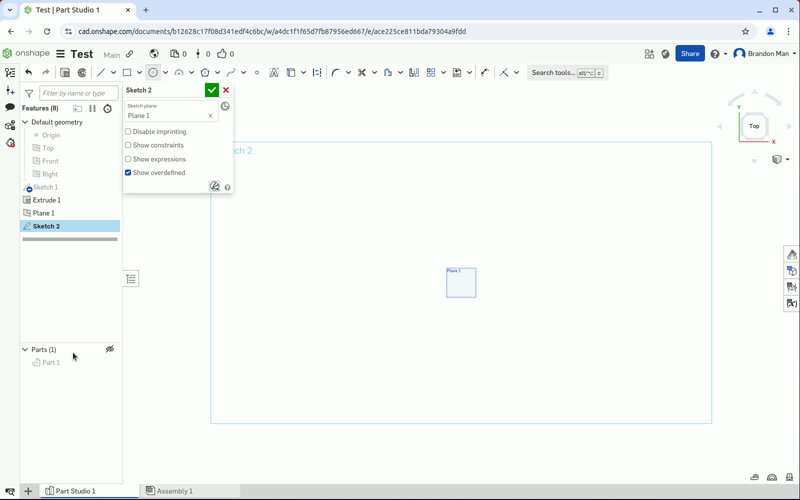
mouse_move(461, 282)
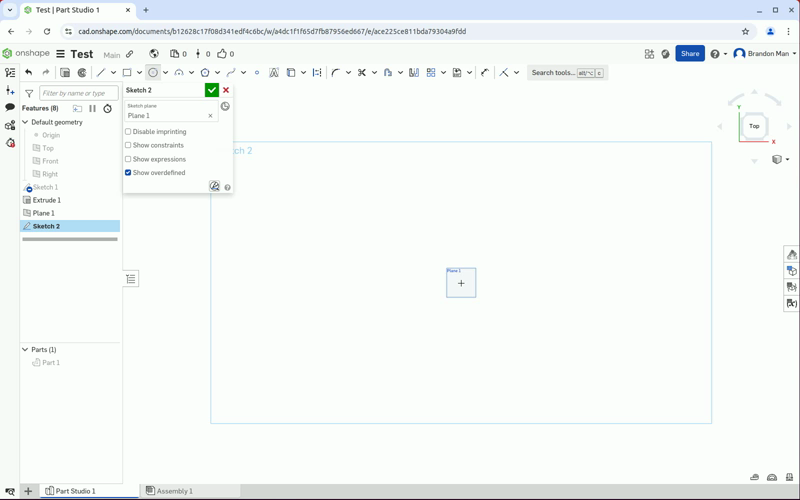
click(461, 282)
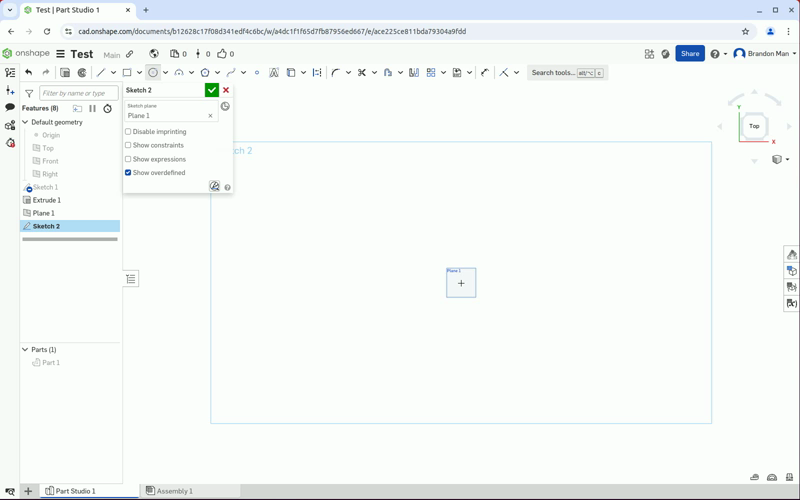
key_up(shift)
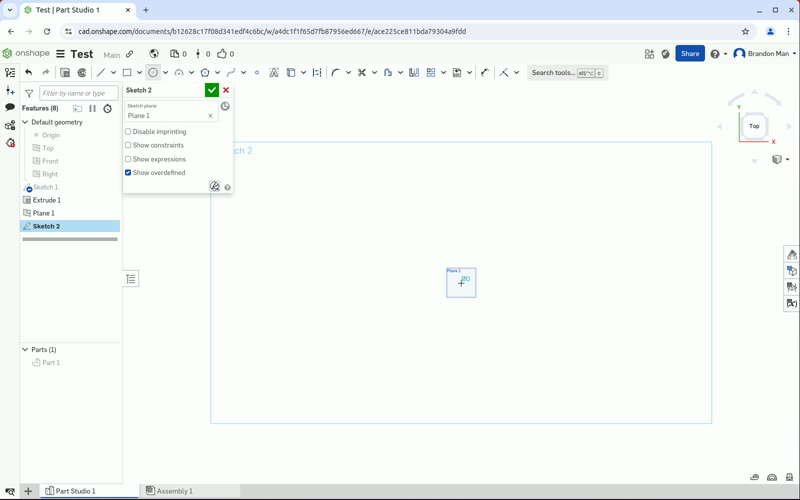
mouse_move(522, 282)
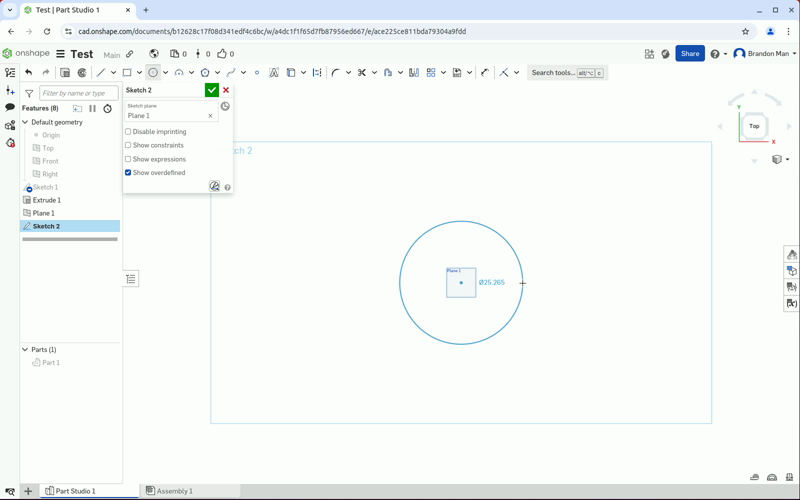
click(522, 282)
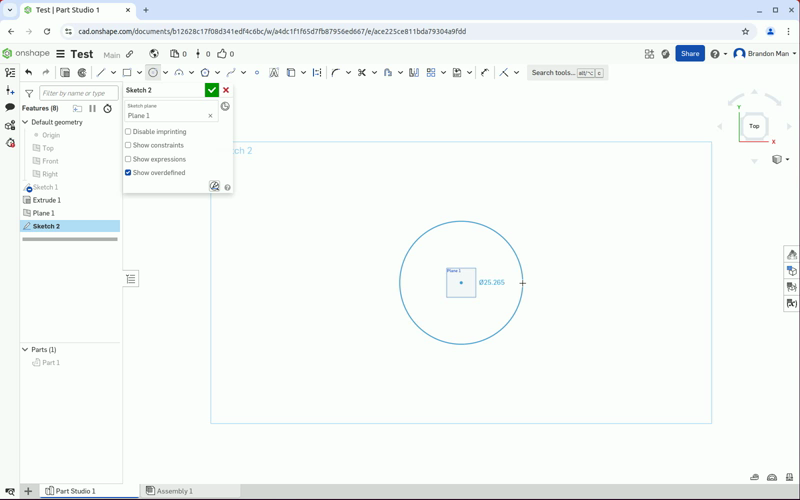
key(esc)
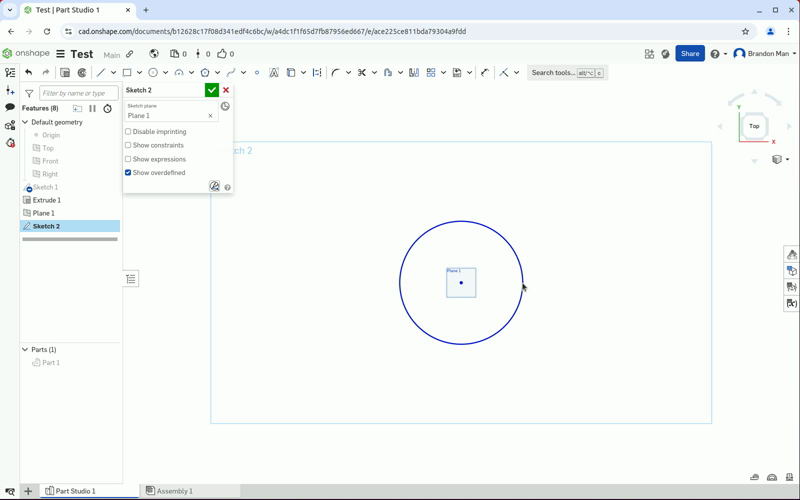
mouse_move(493, 278)
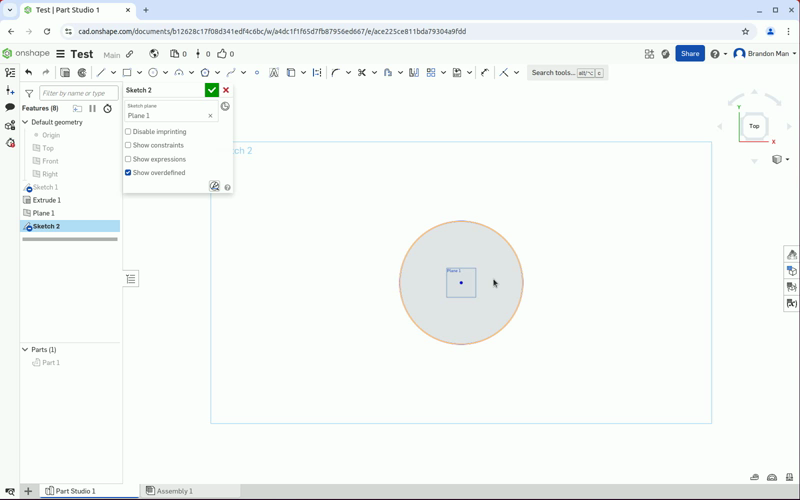
click(493, 278)
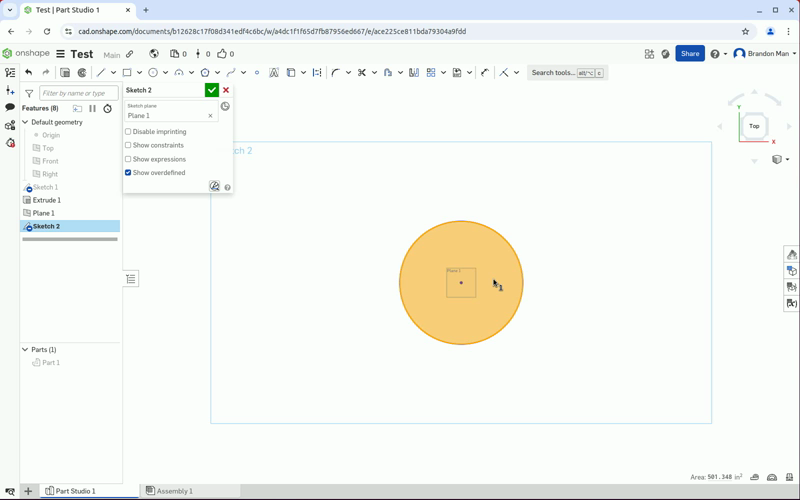
mouse_move(73, 352)
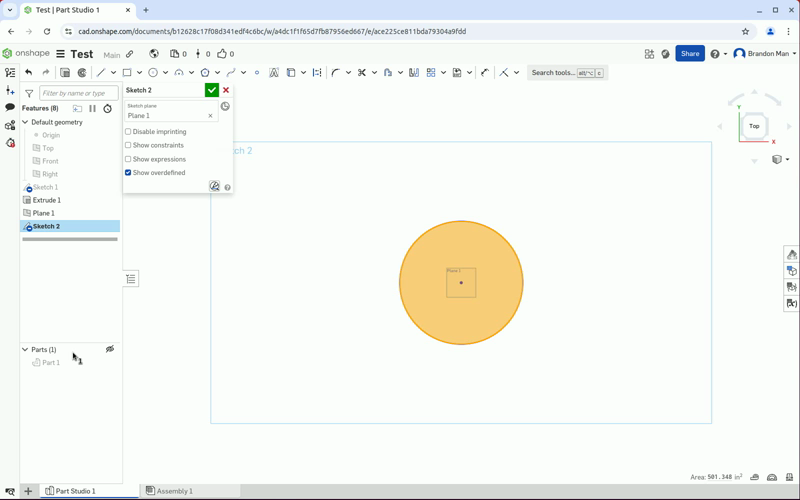
key(shift+y)
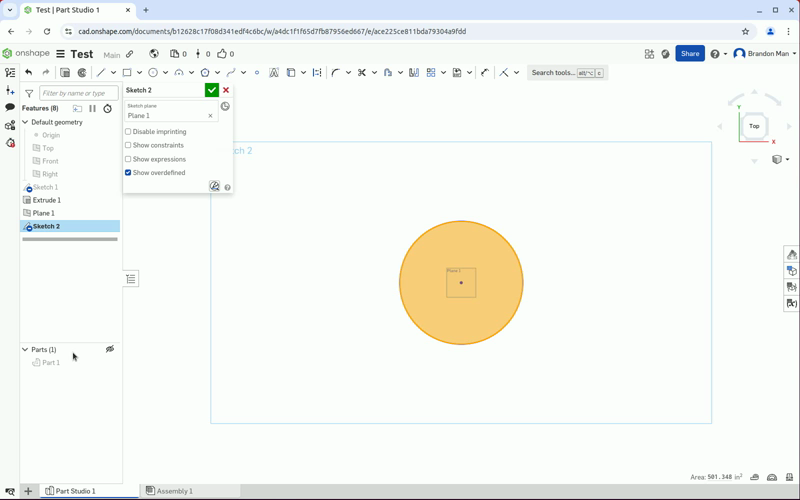
key(shift+e)
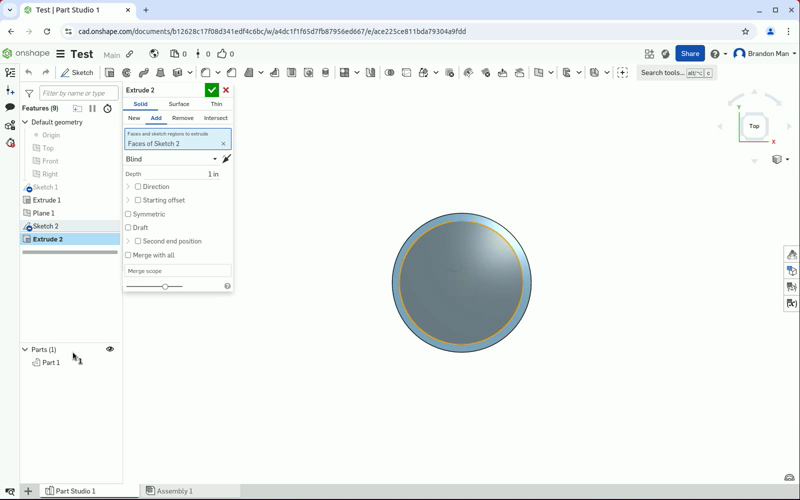
mouse_move(143, 106)
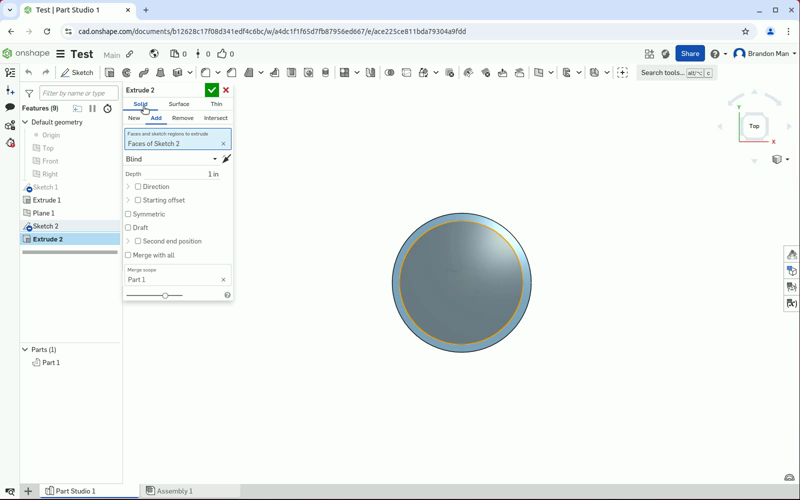
click(143, 106)
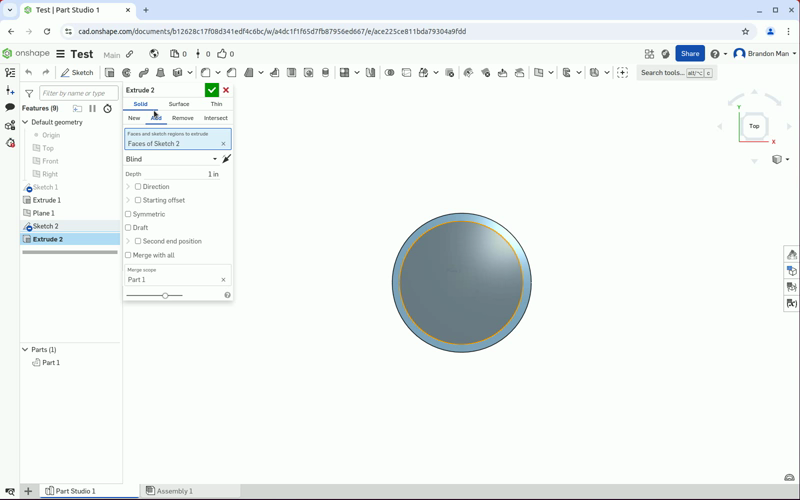
mouse_move(186, 120)
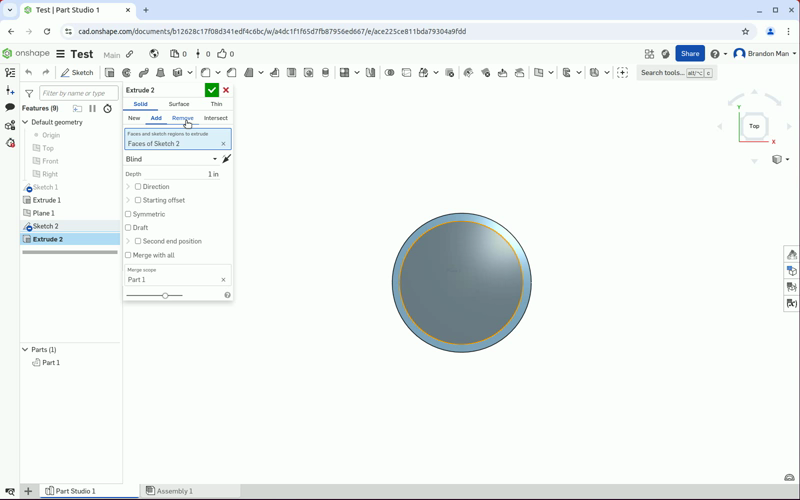
click(186, 120)
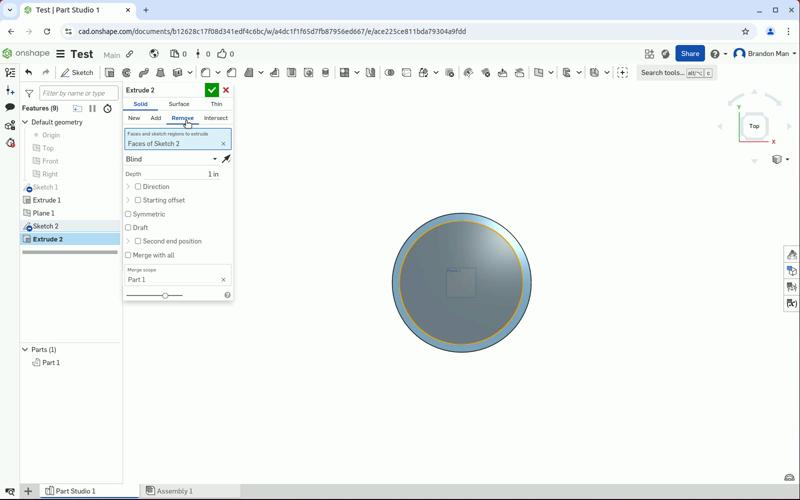
key(tab, 4)
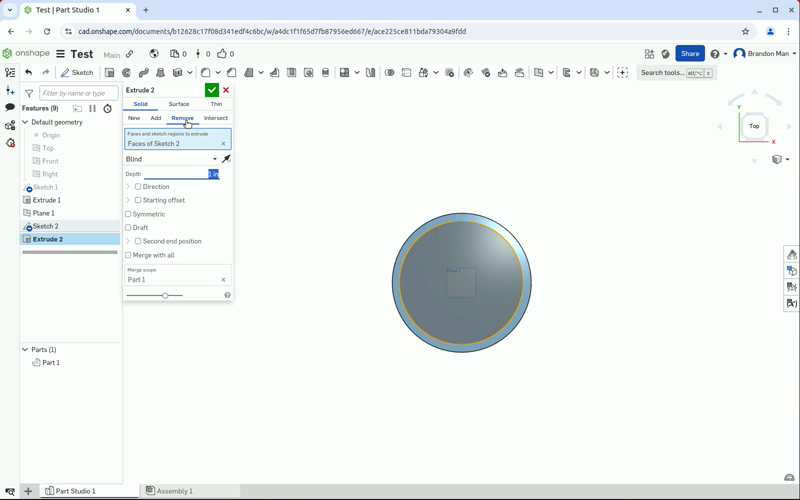
text(21.423)
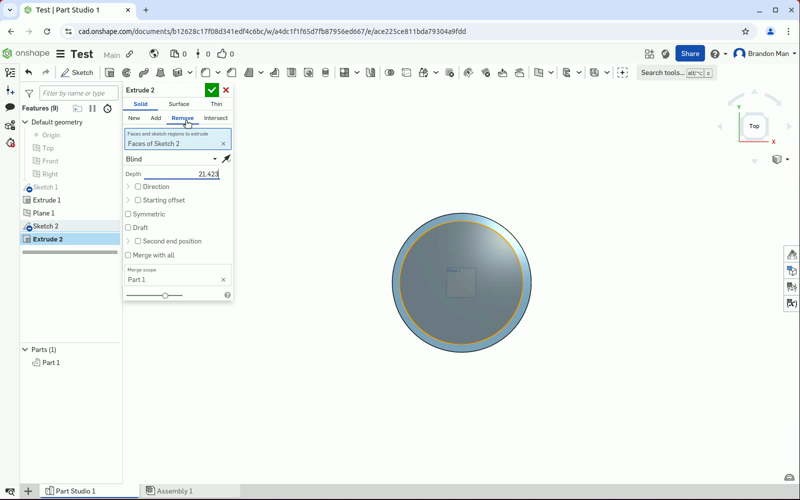
key(tab, 6)
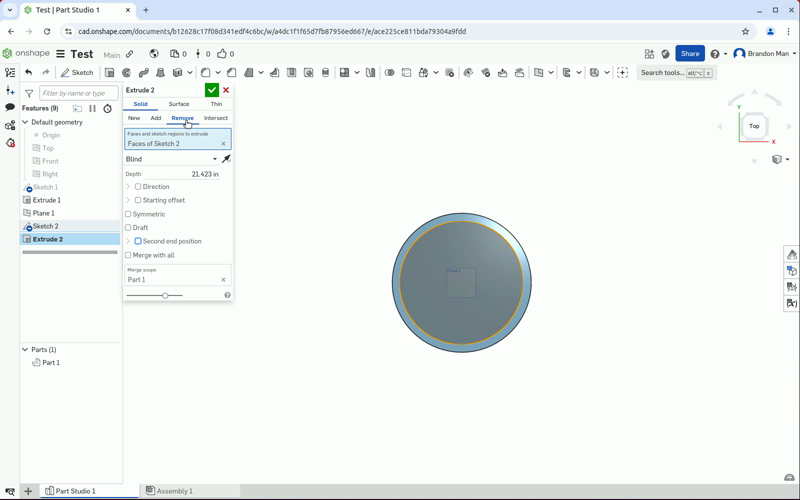
key(space)
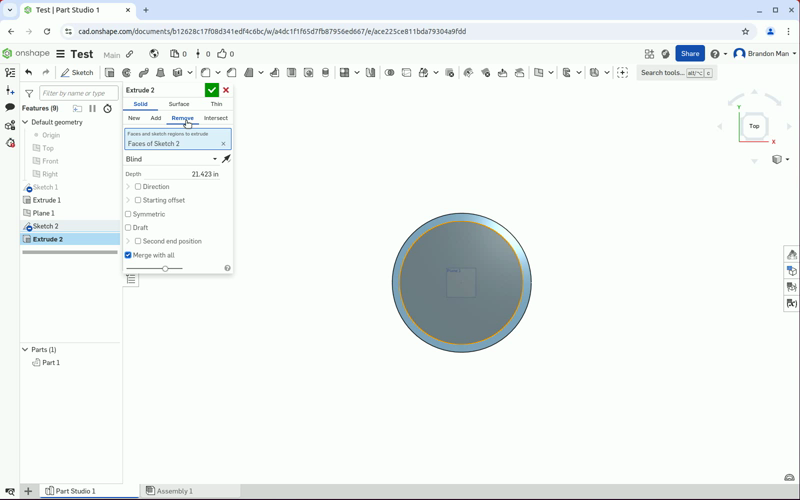
key(enter)
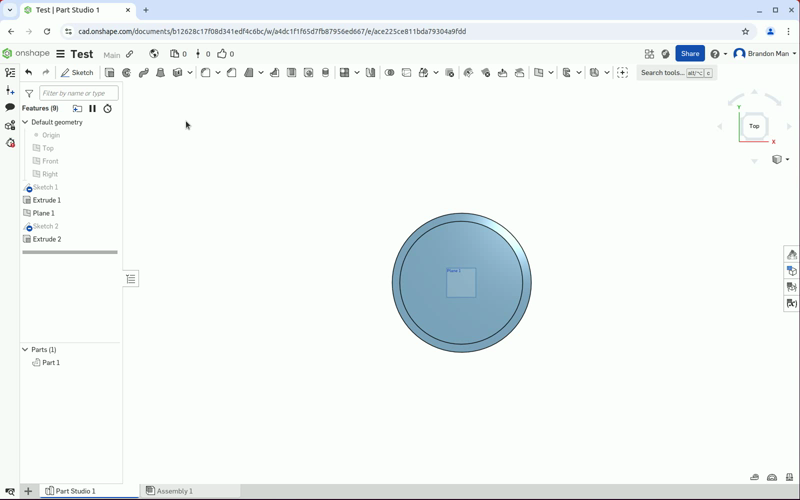
key(shift+h)
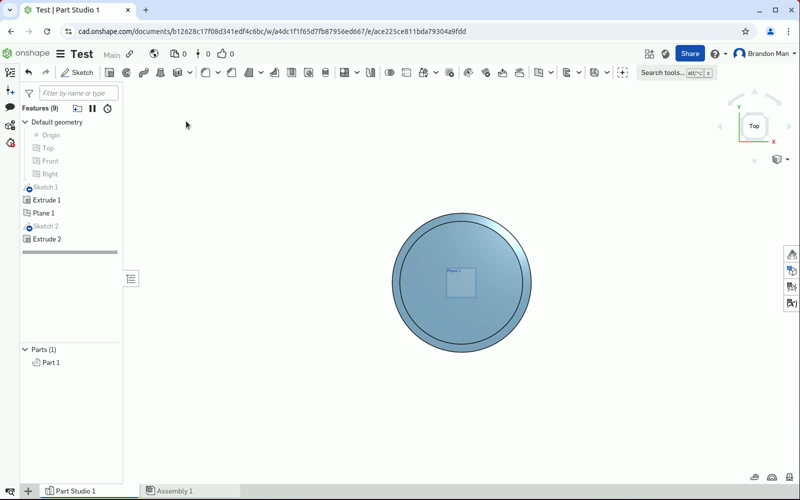
key(shift+h)
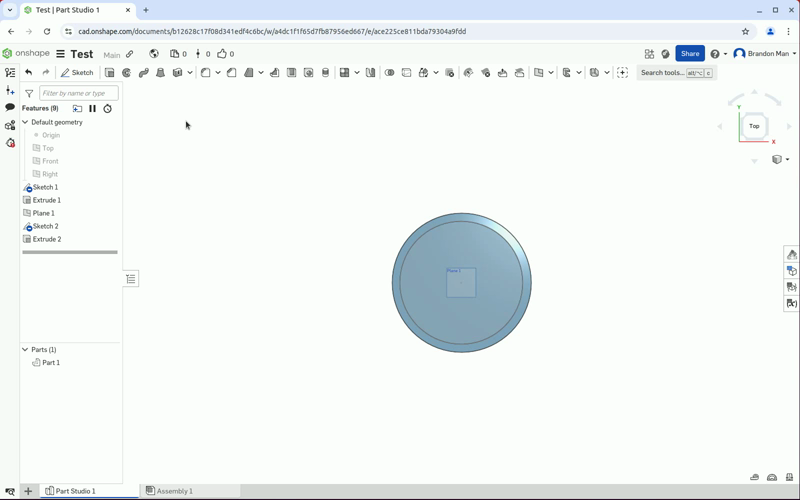
key(shift+7)
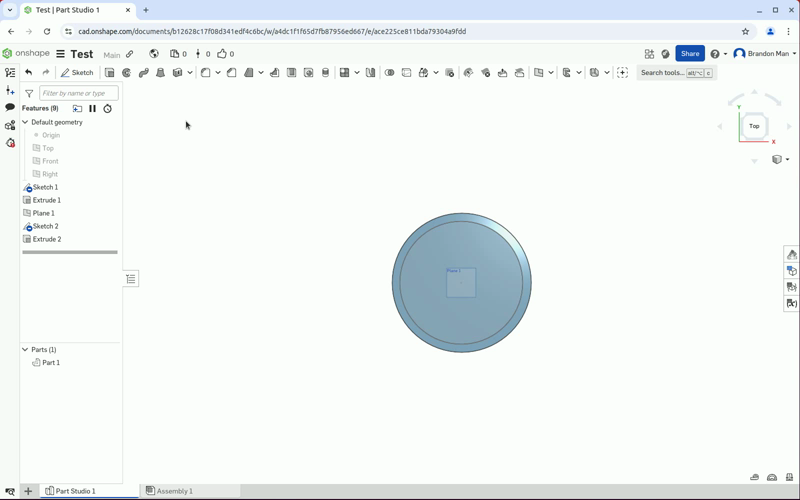
key(up, 3)
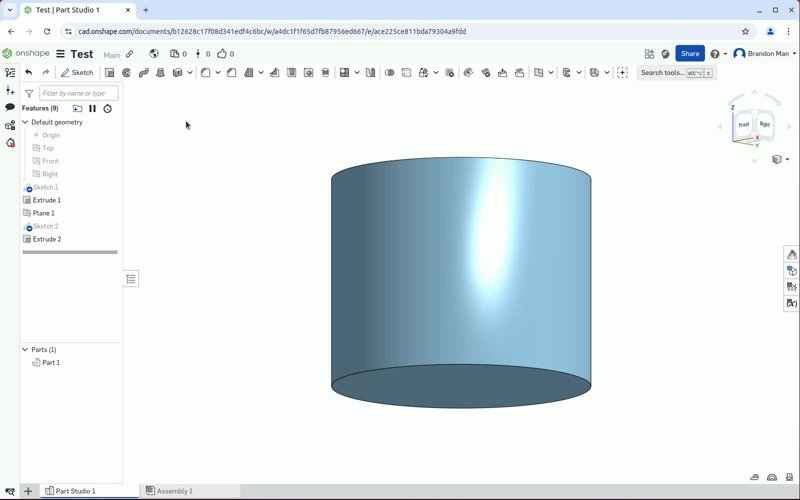
key(left, 3)
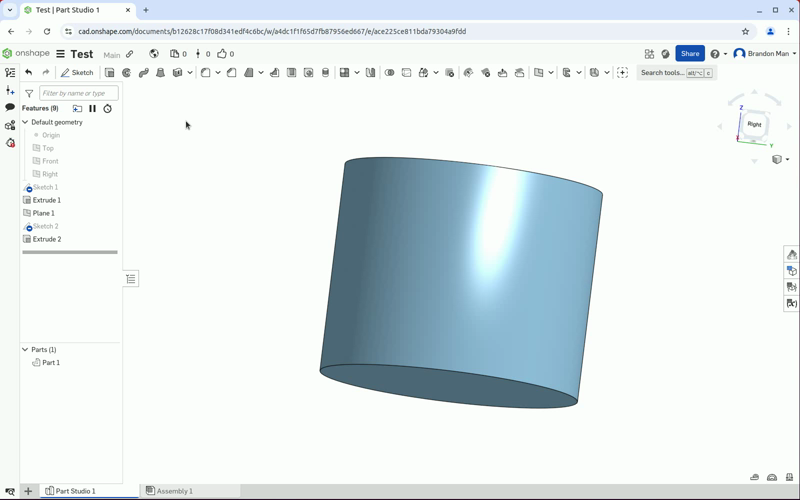
key(right, 3)
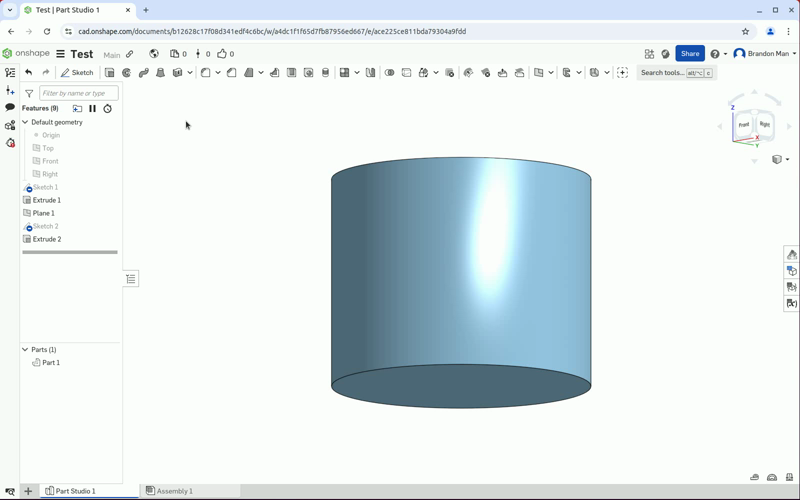
key(down, 3)
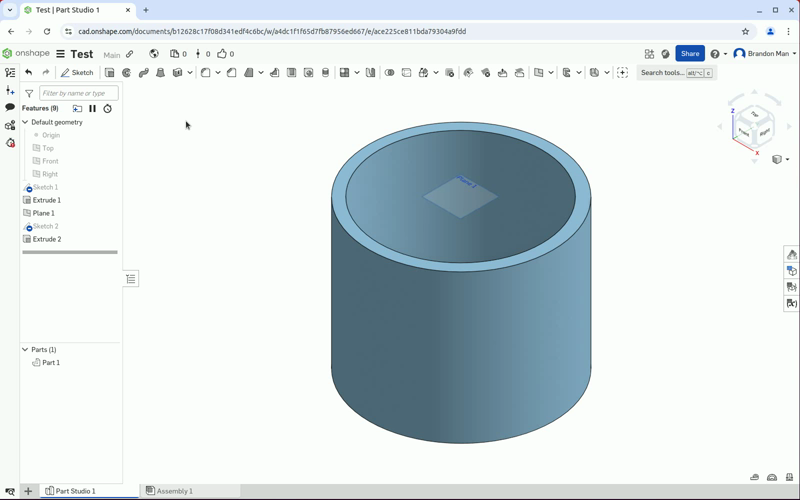
mouse_move(73, 189)
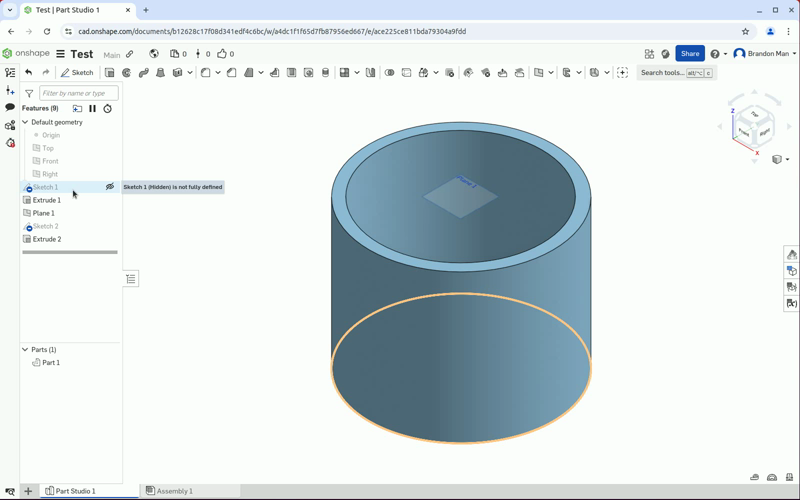
click(73, 189)